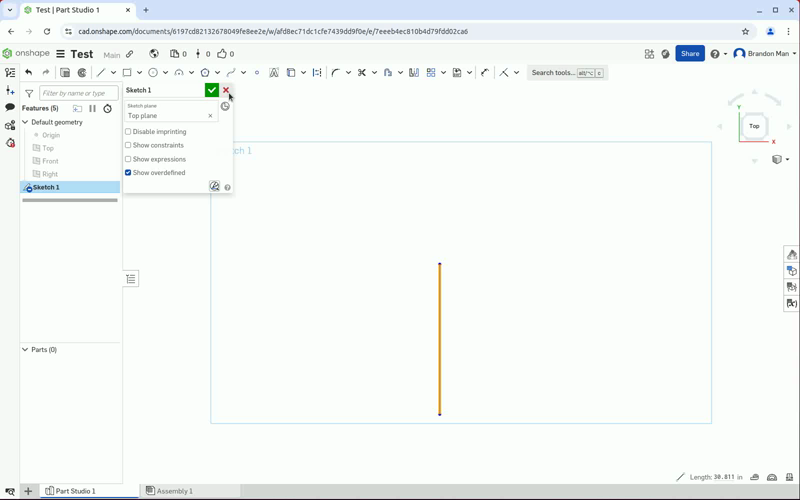
key(shift+h)
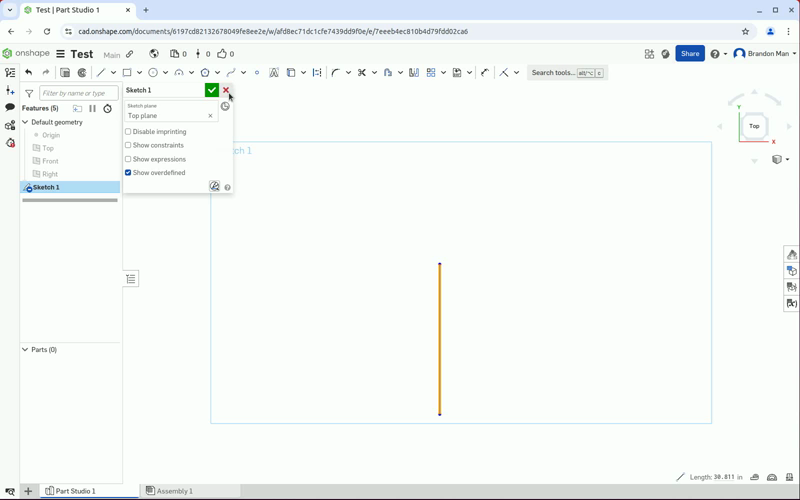
key(shift+s)
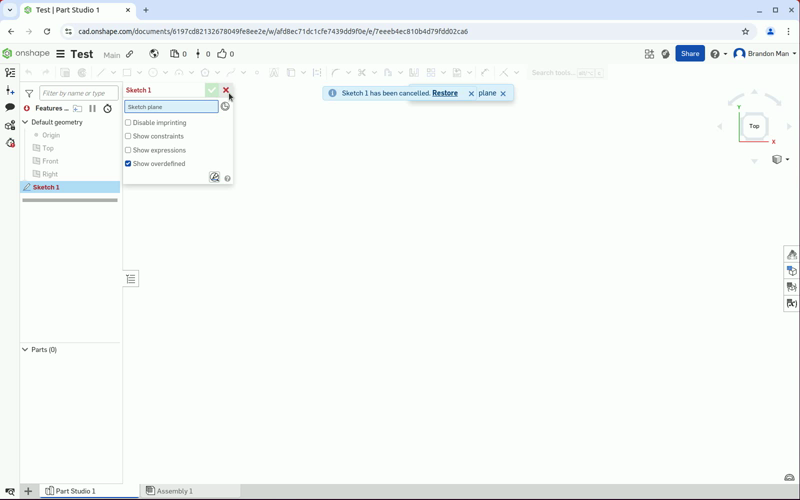
mouse_move(73, 150)
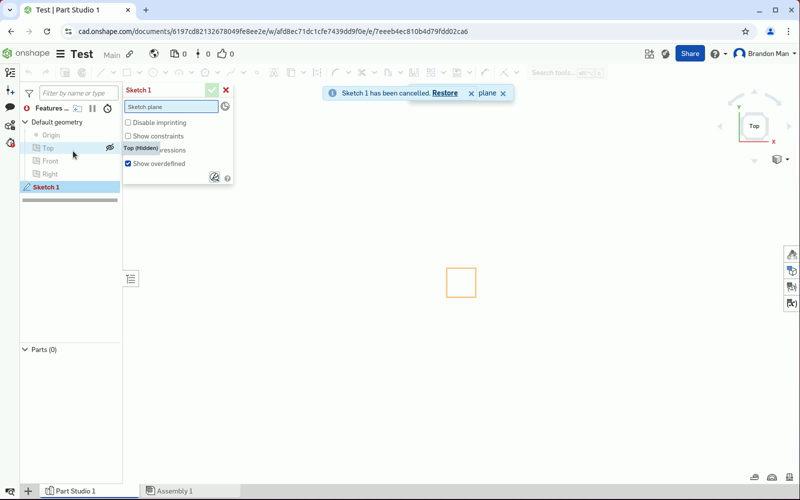
click(73, 150)
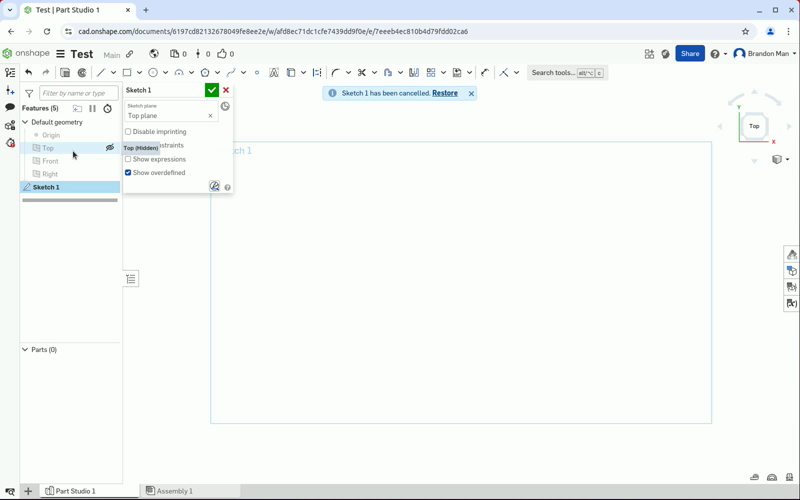
mouse_move(73, 352)
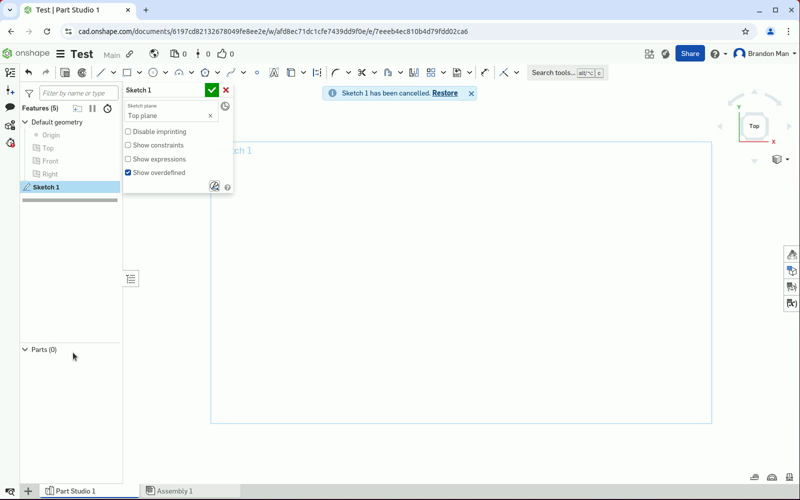
key(y)
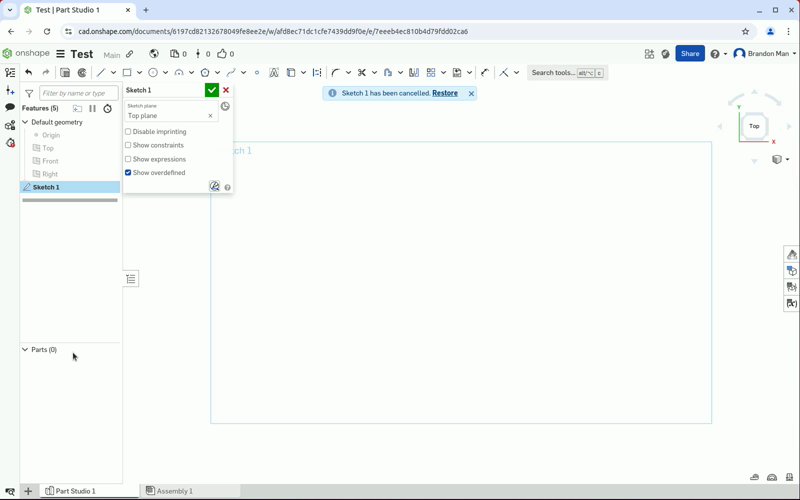
key(c)
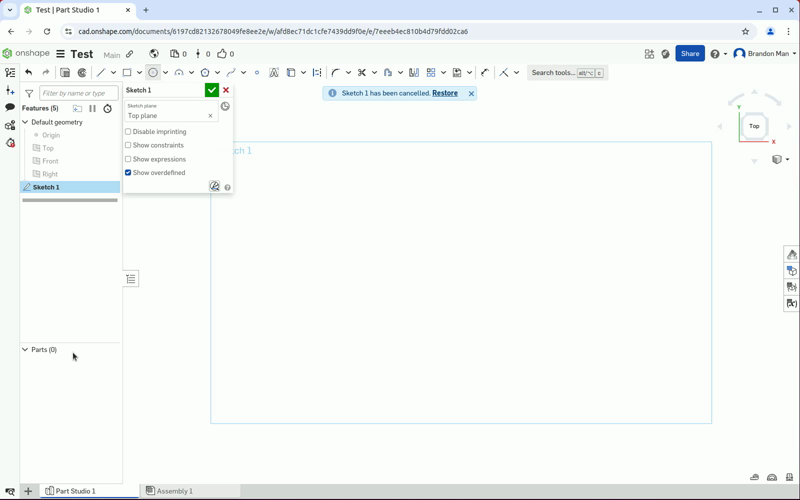
key_down(shift)
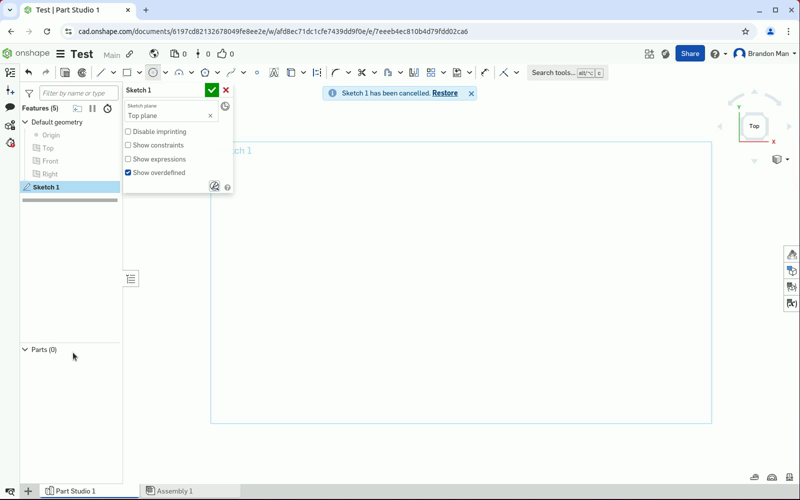
mouse_move(461, 282)
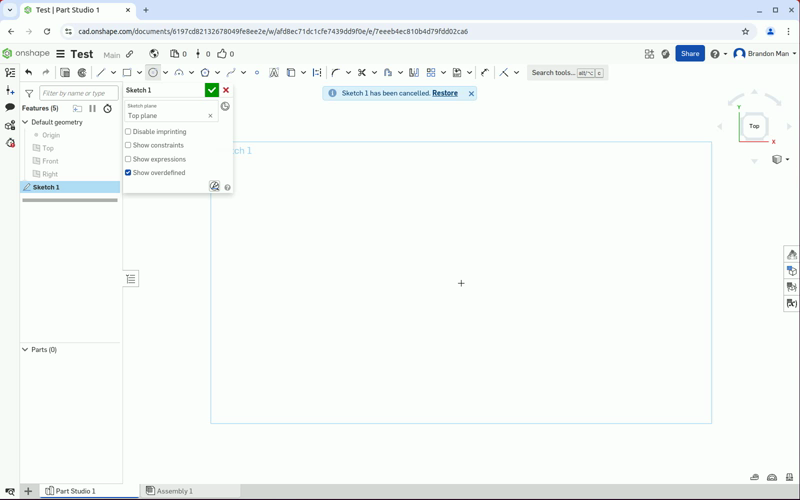
click(461, 282)
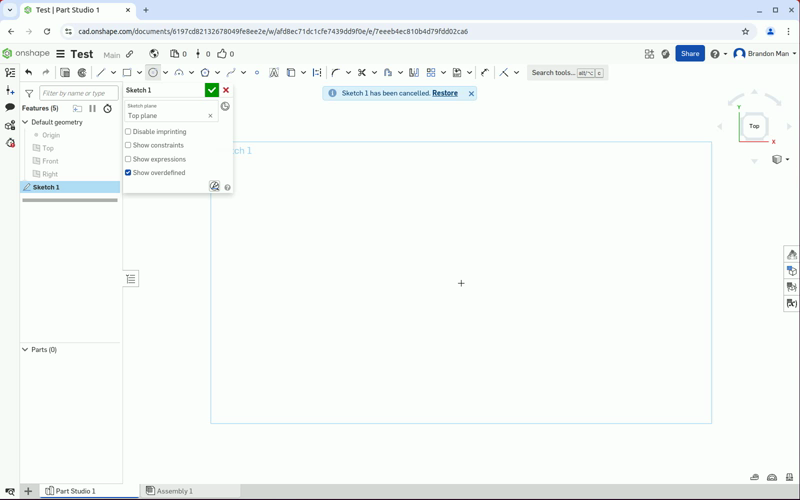
key_up(shift)
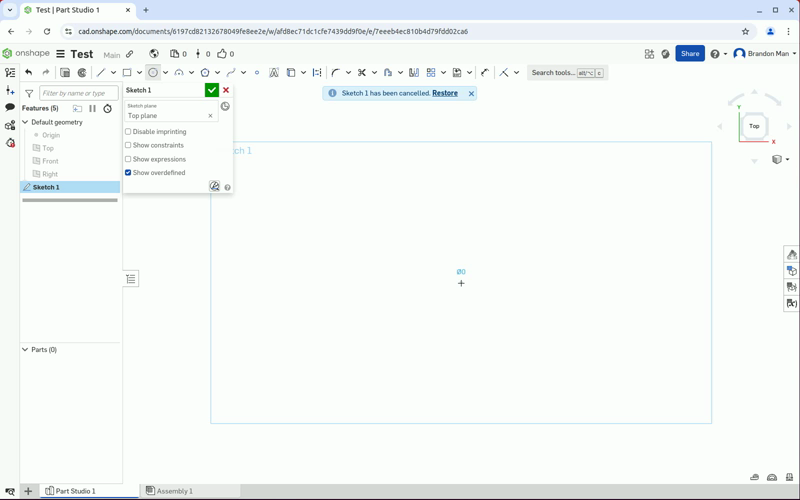
mouse_move(508, 282)
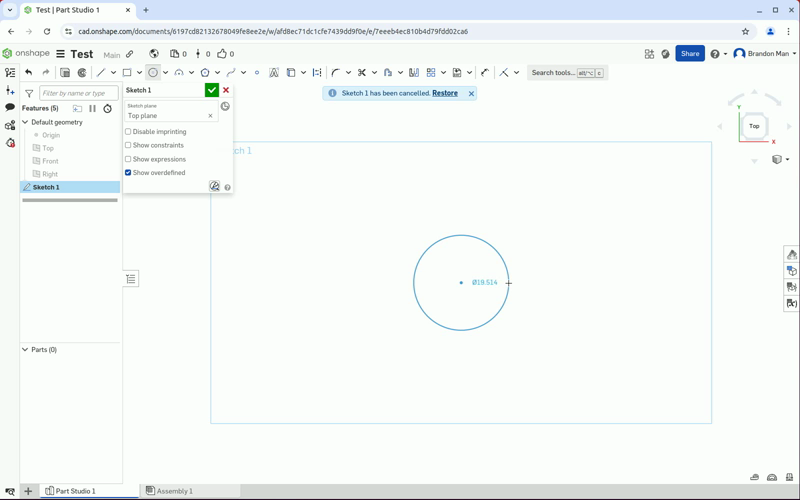
click(508, 282)
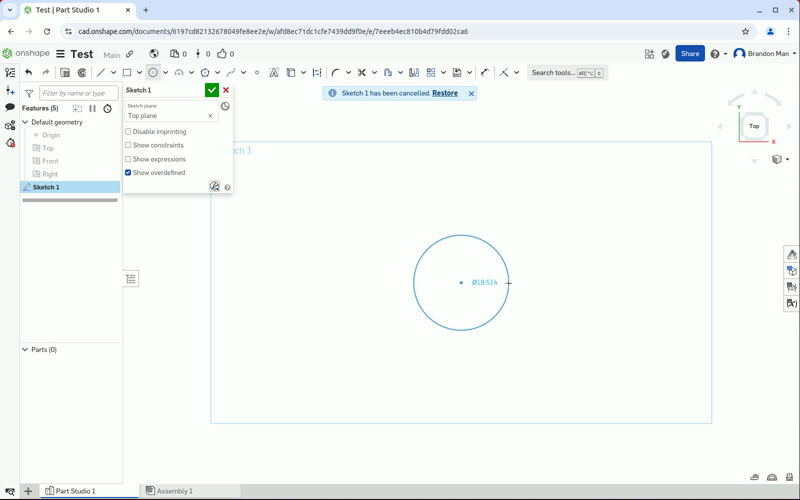
key(esc)
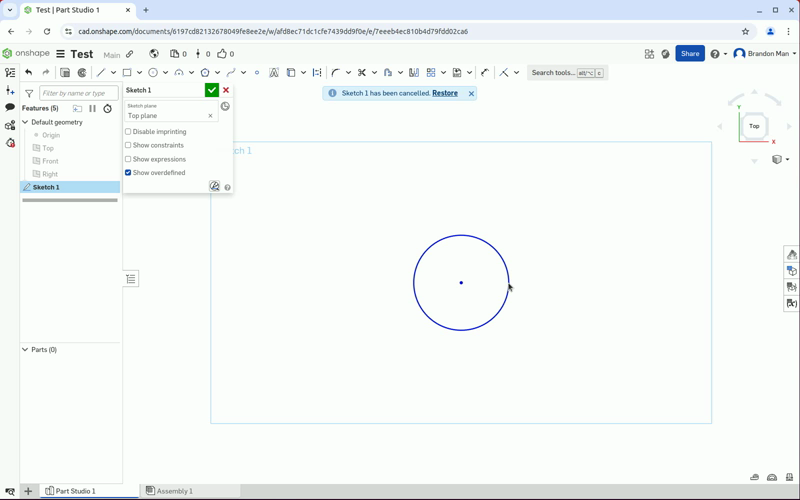
mouse_move(449, 305)
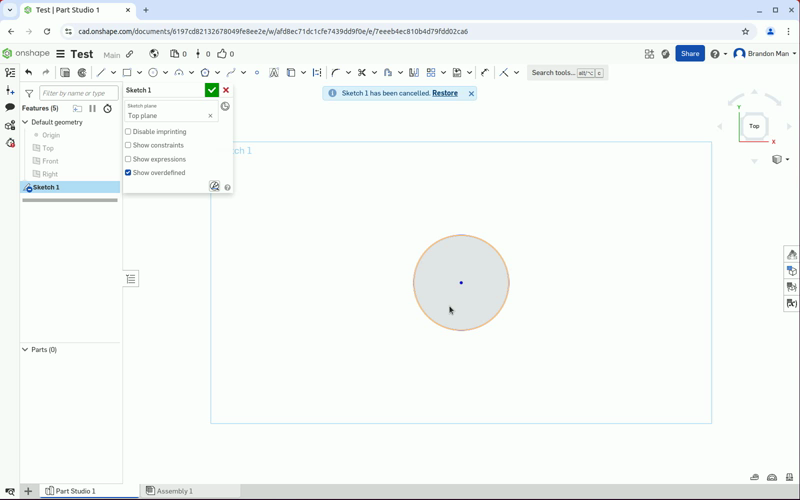
click(449, 305)
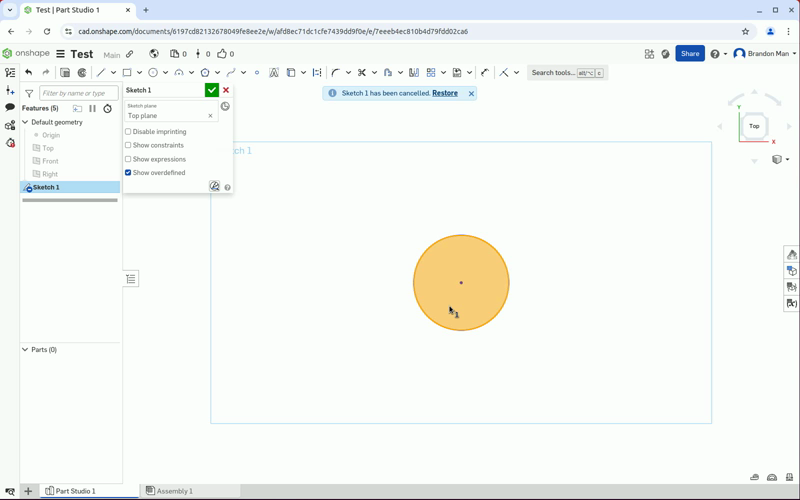
mouse_move(73, 352)
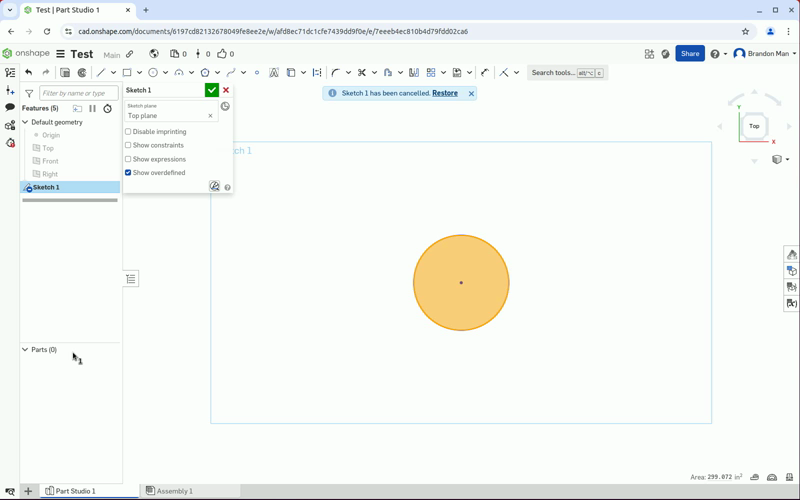
key(shift+y)
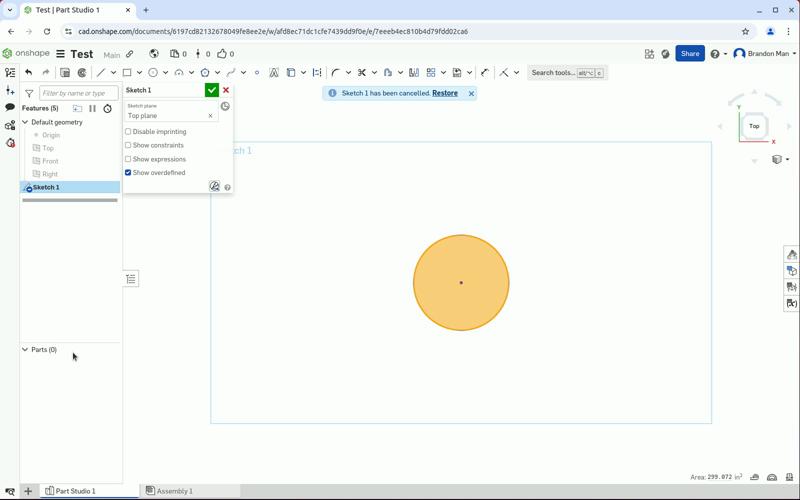
key(shift+e)
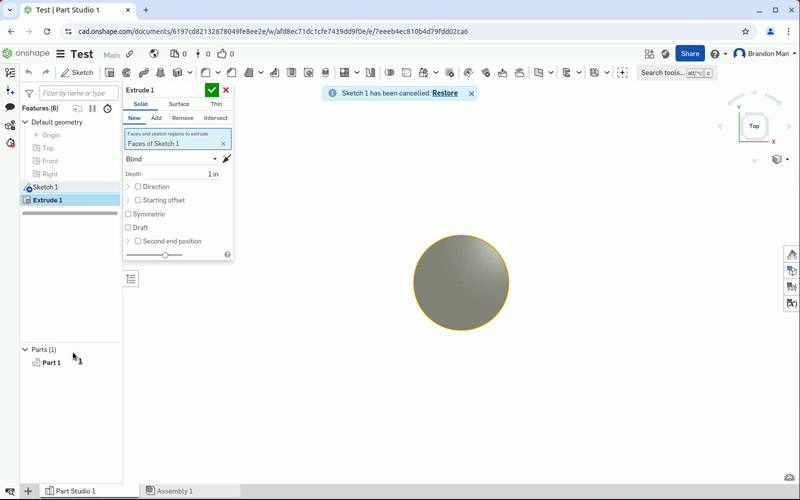
mouse_move(143, 106)
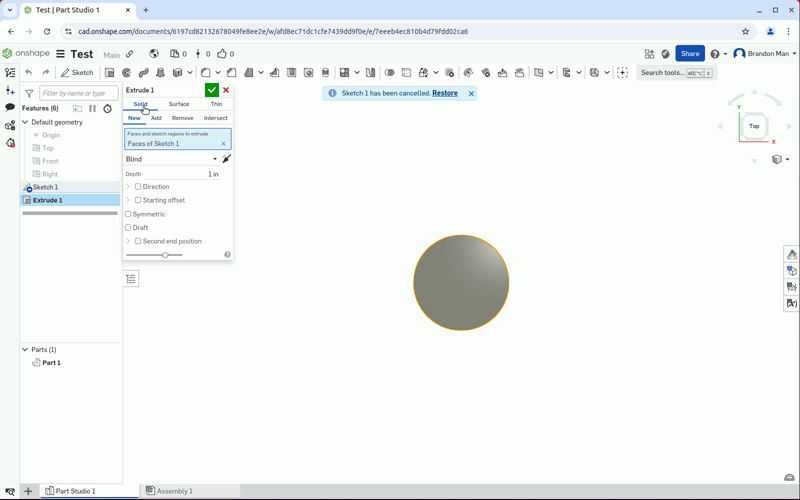
click(143, 106)
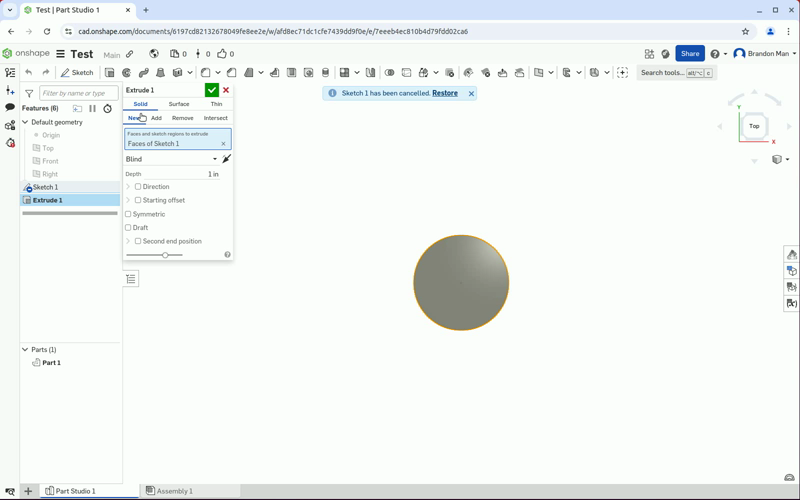
mouse_move(137, 120)
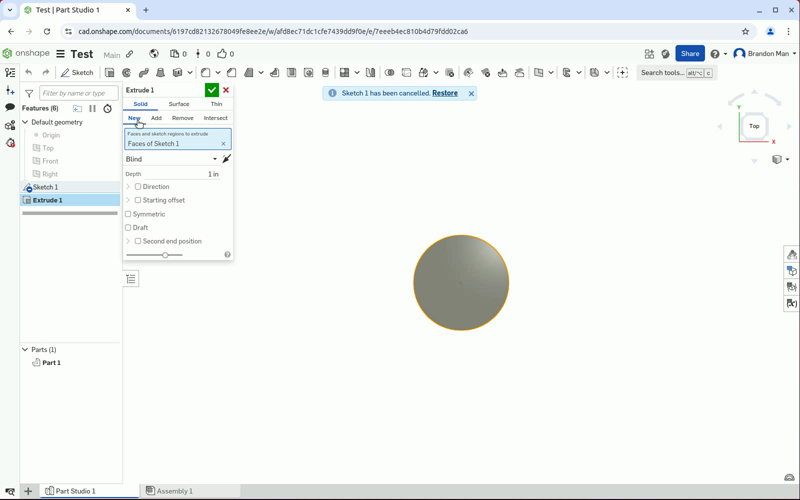
click(137, 120)
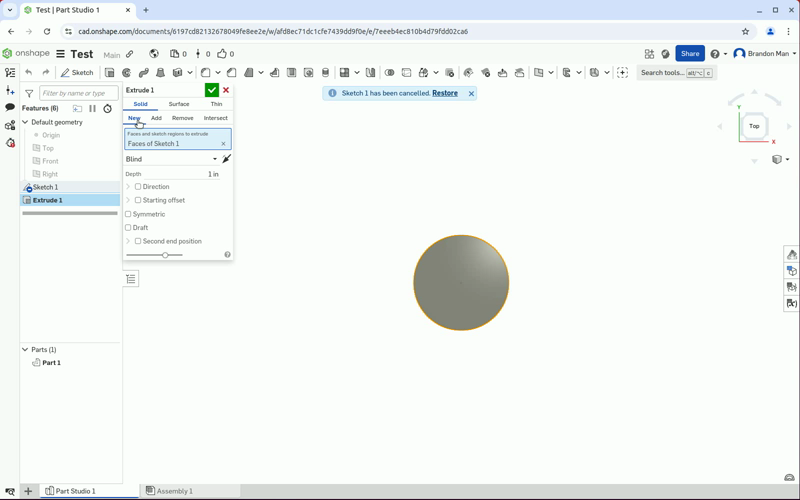
key(tab, 4)
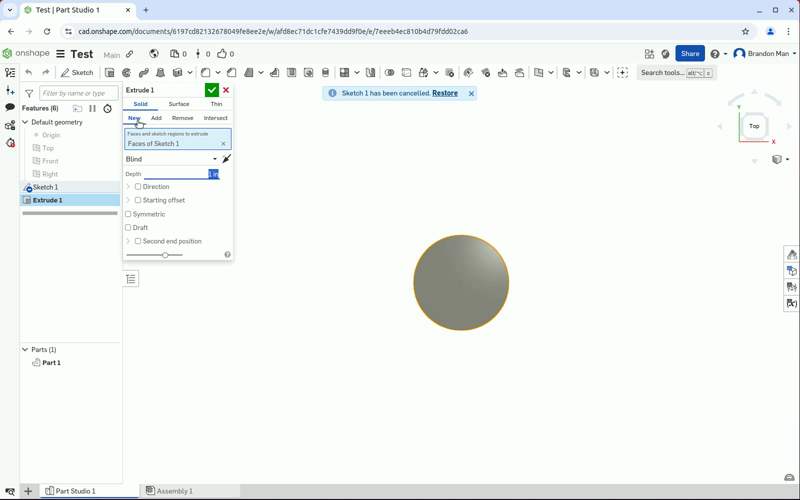
text(23.108)
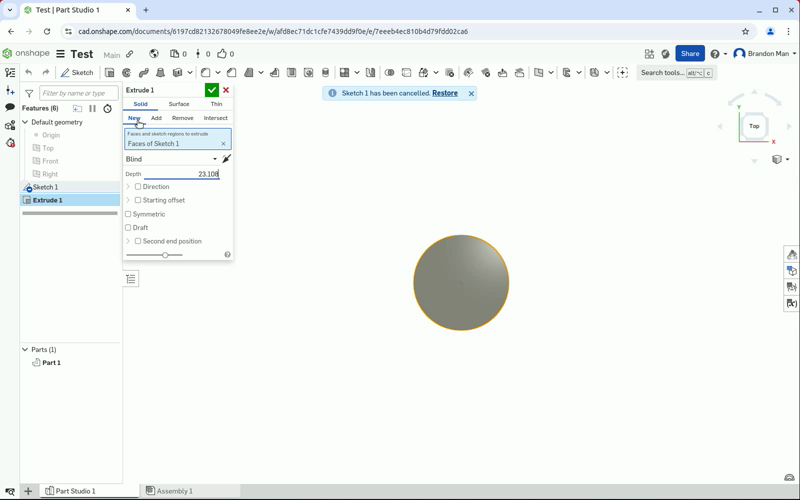
key(enter)
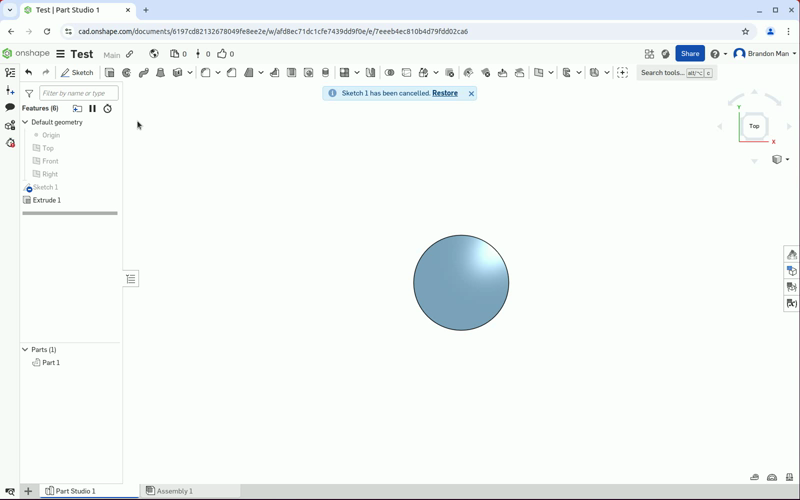
key(shift+h)
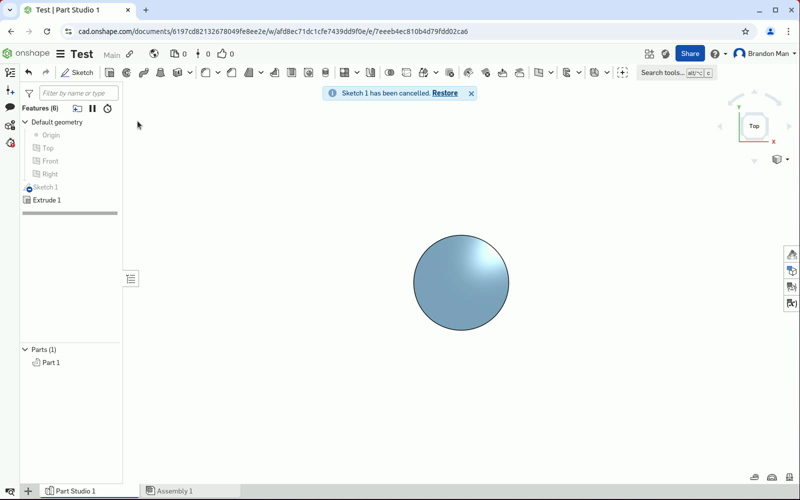
key(shift+h)
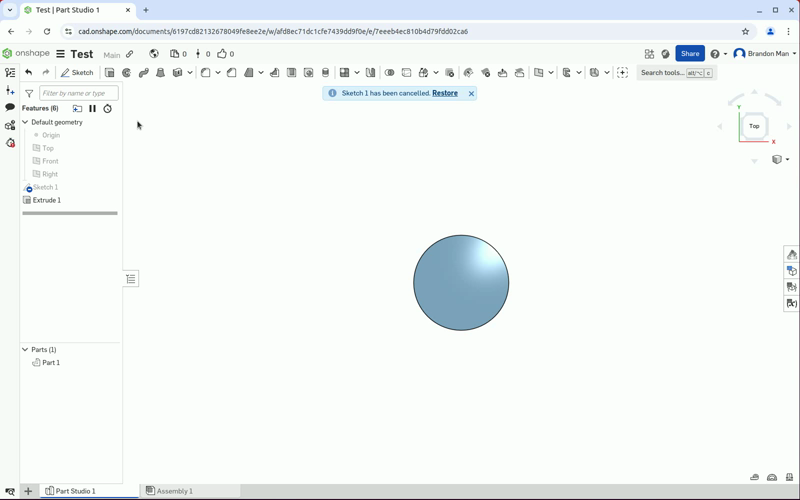
mouse_move(73, 189)
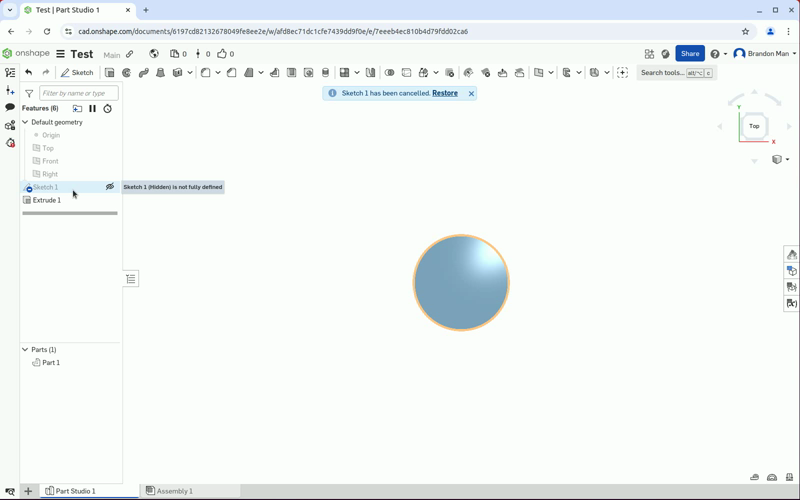
click(73, 189)
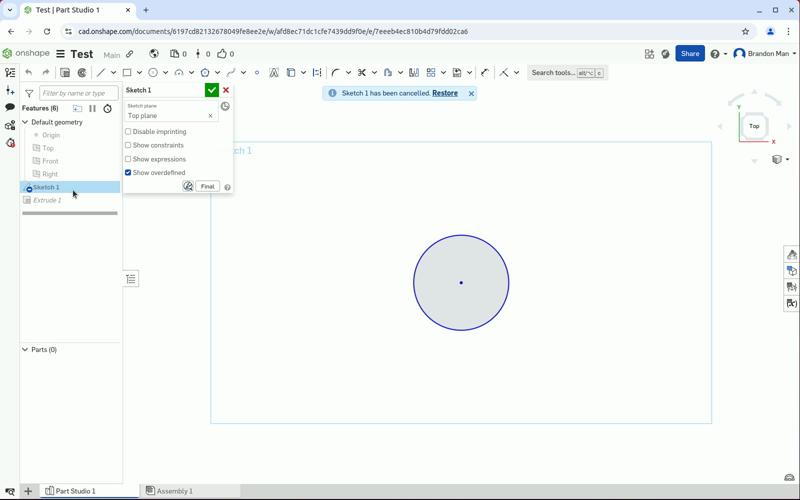
mouse_move(229, 92)
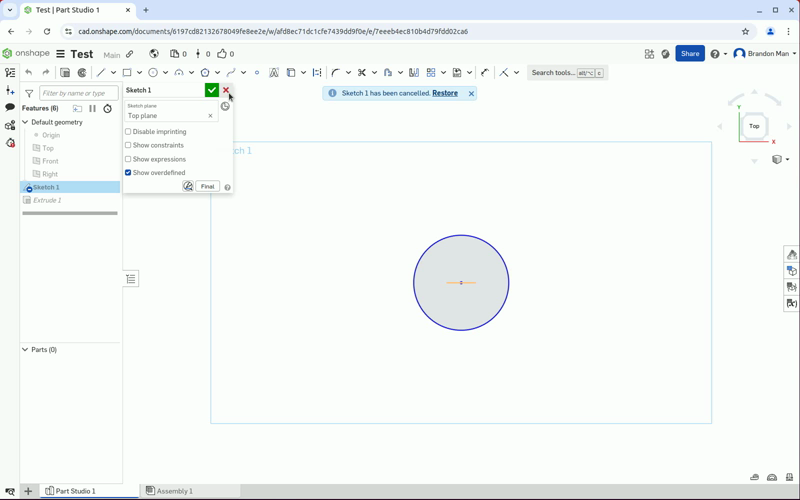
click(229, 92)
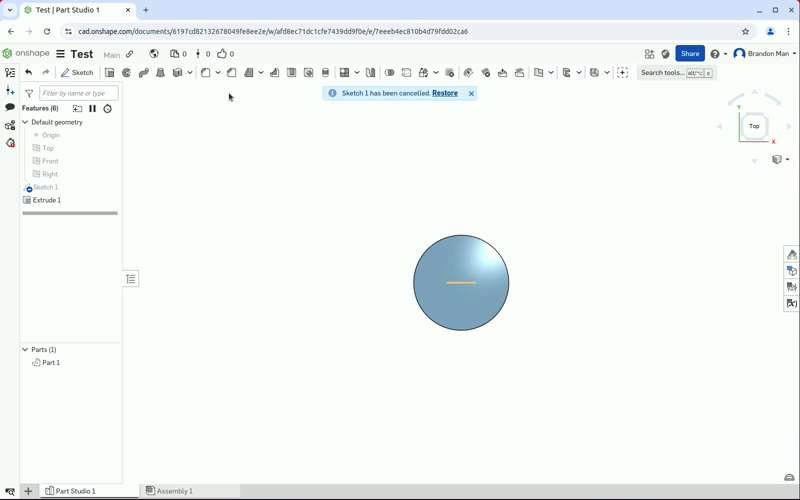
mouse_move(541, 75)
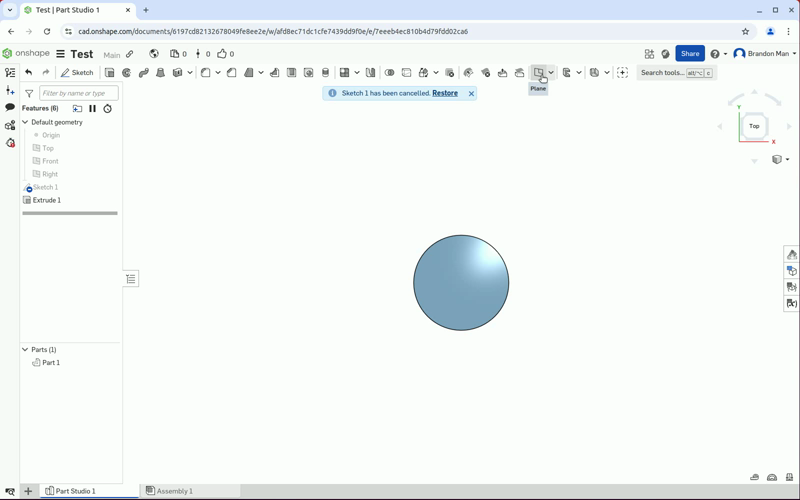
click(541, 75)
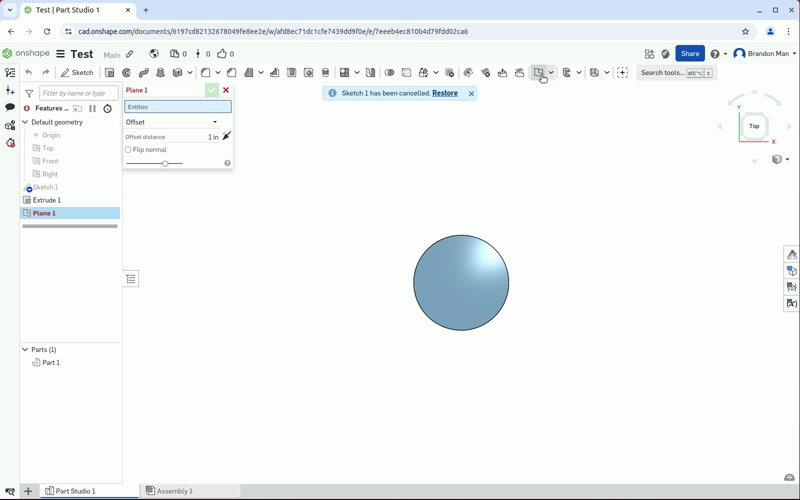
mouse_move(73, 150)
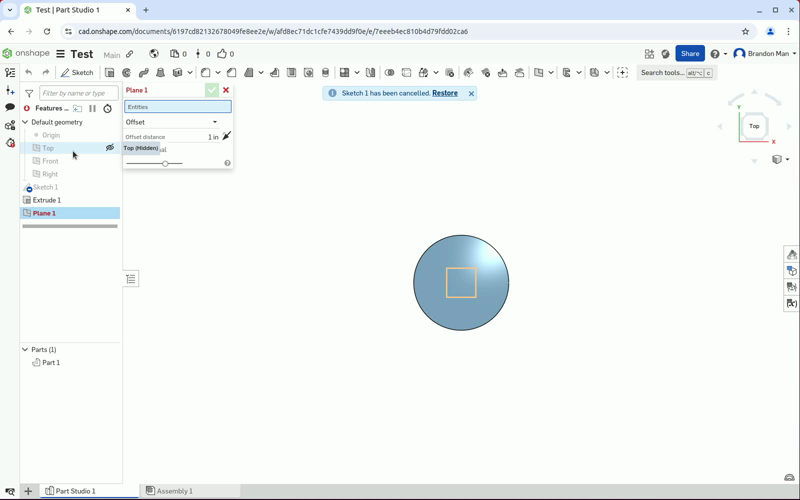
click(73, 150)
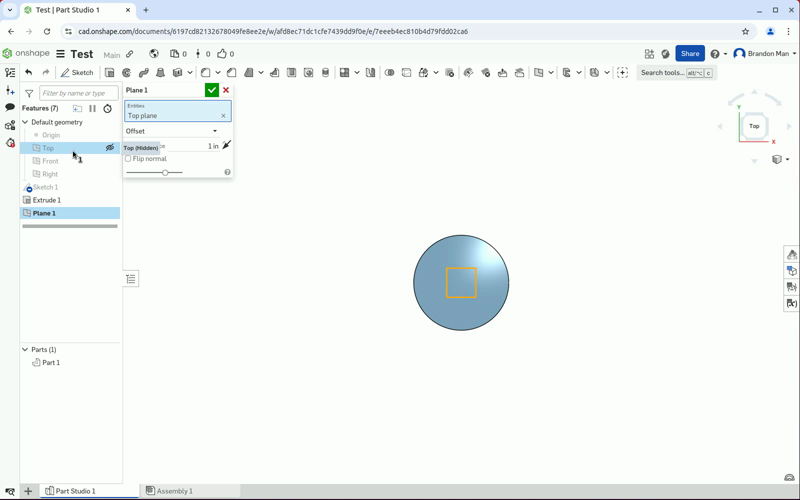
key(tab, 2)
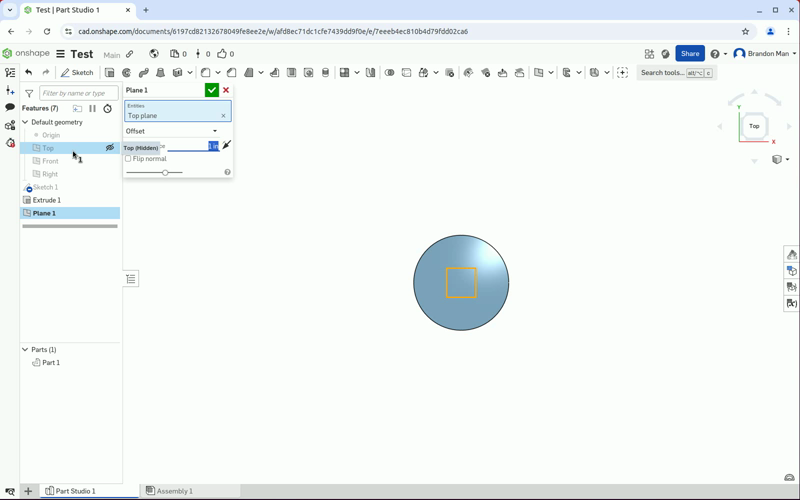
text(23.108)
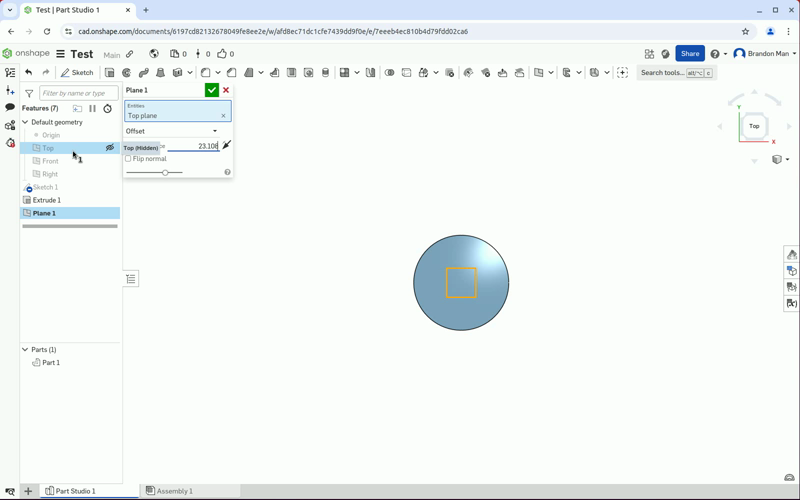
key(enter, 2)
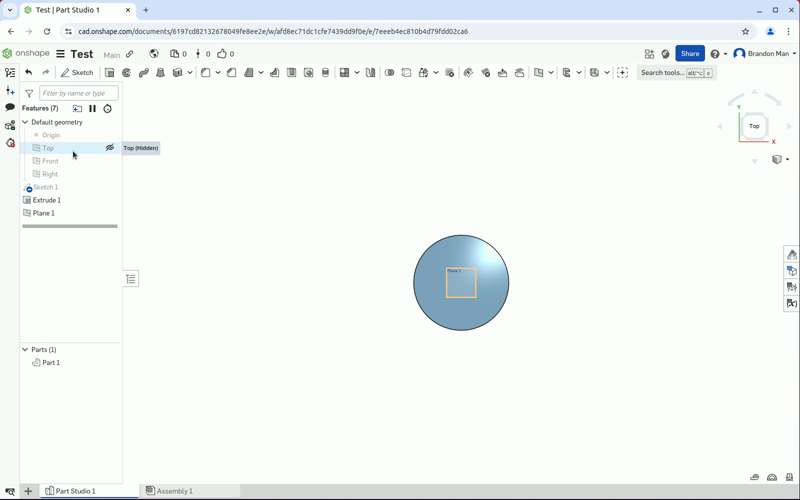
key(shift+s)
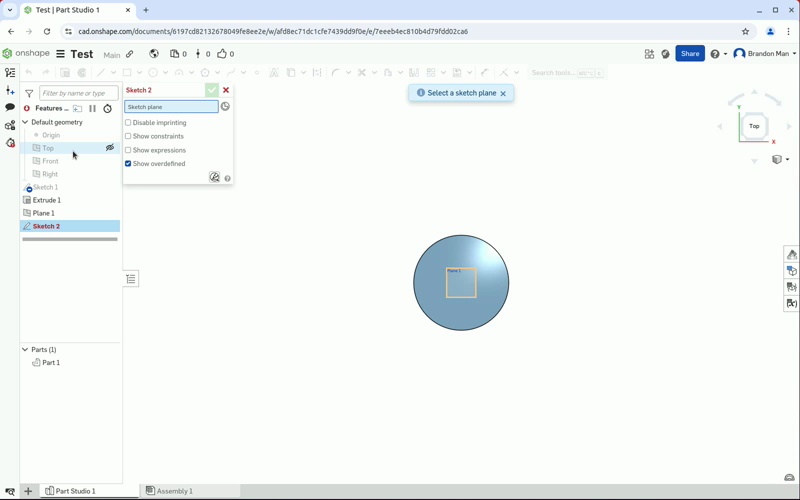
mouse_move(73, 215)
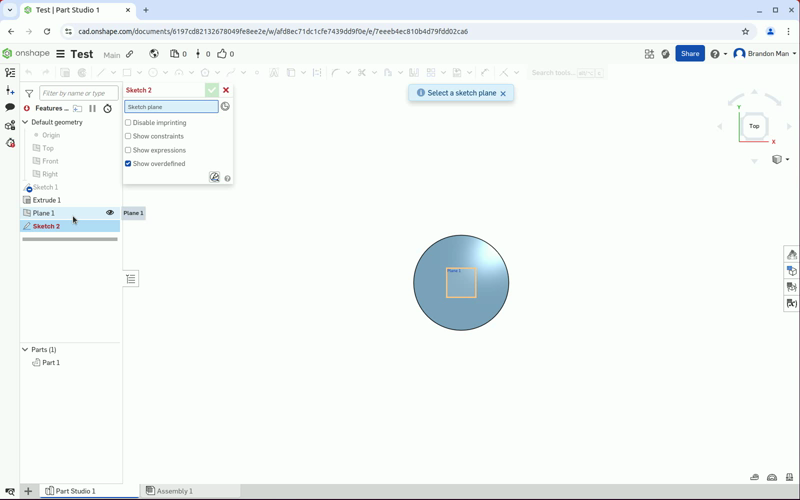
click(73, 215)
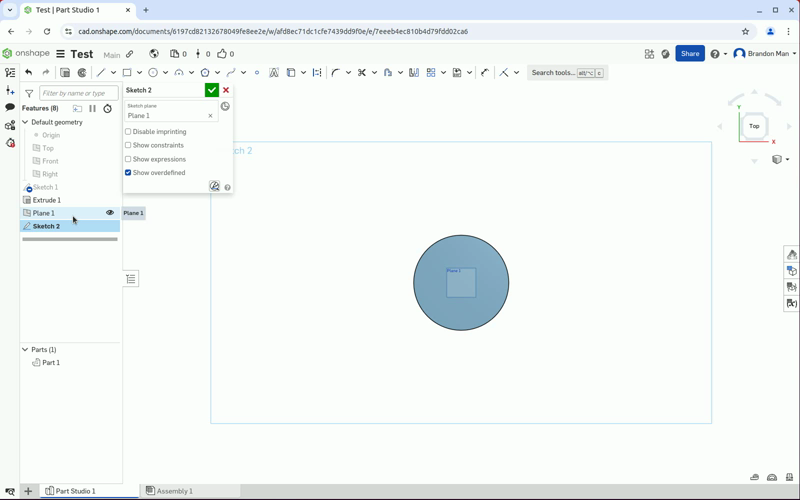
mouse_move(73, 352)
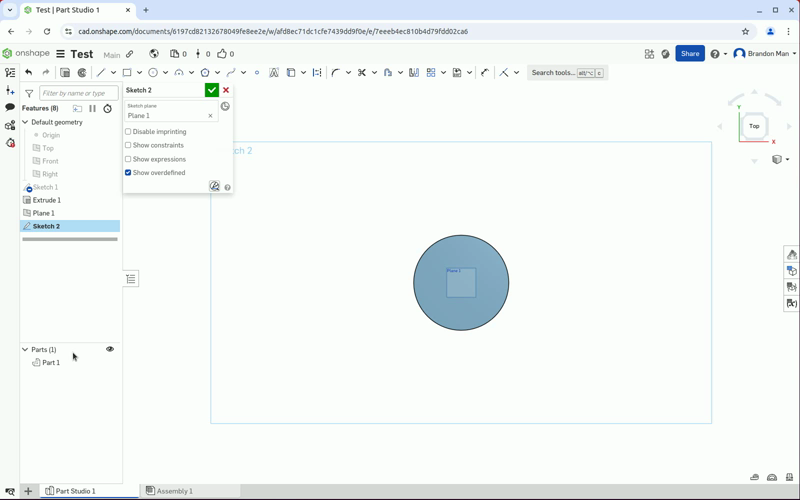
key(y)
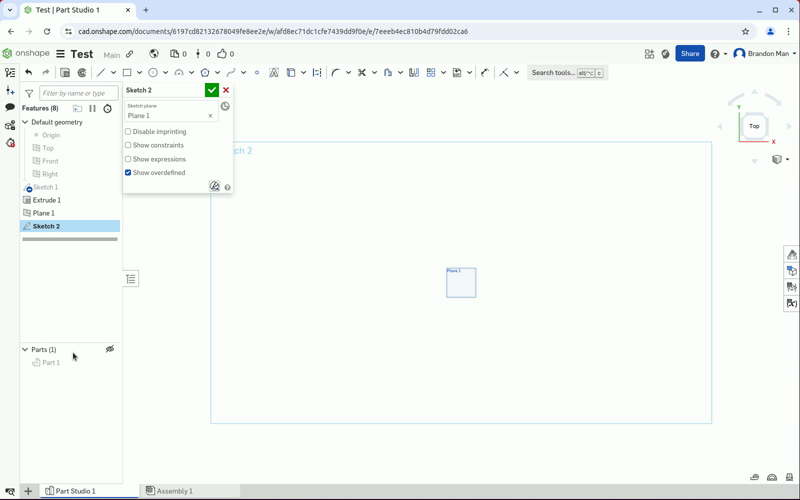
key(c)
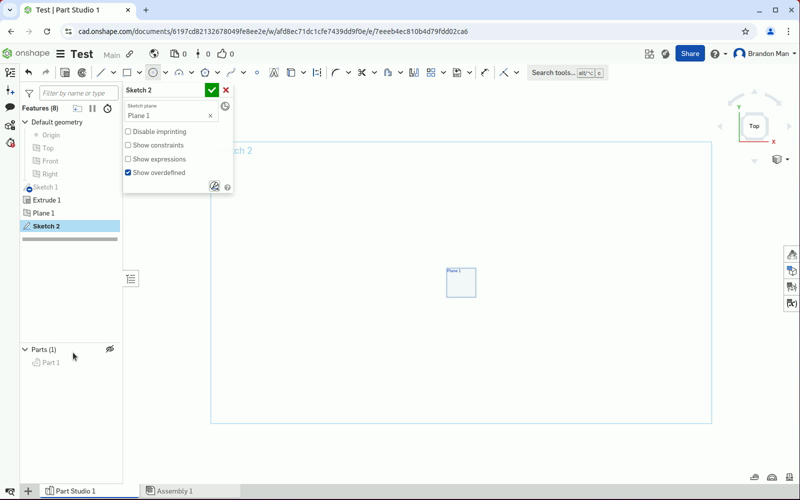
key_down(shift)
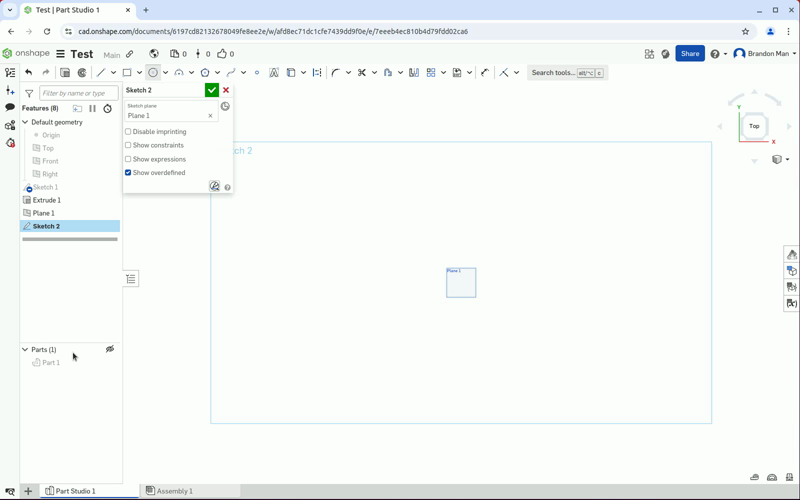
mouse_move(461, 282)
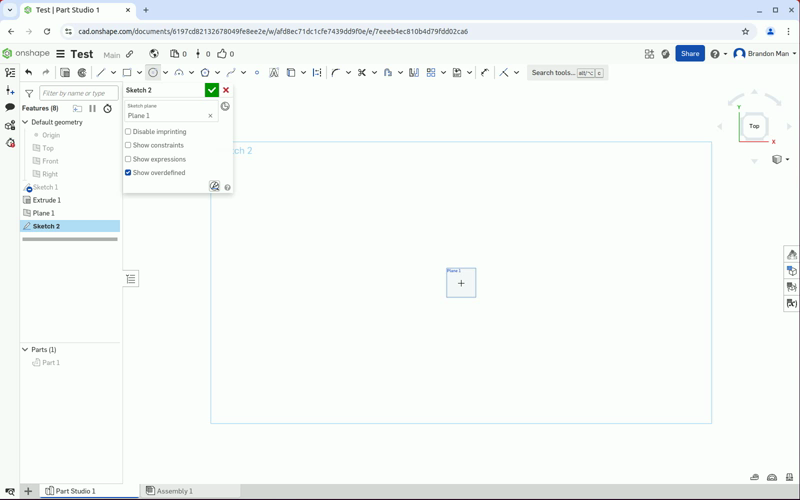
click(461, 282)
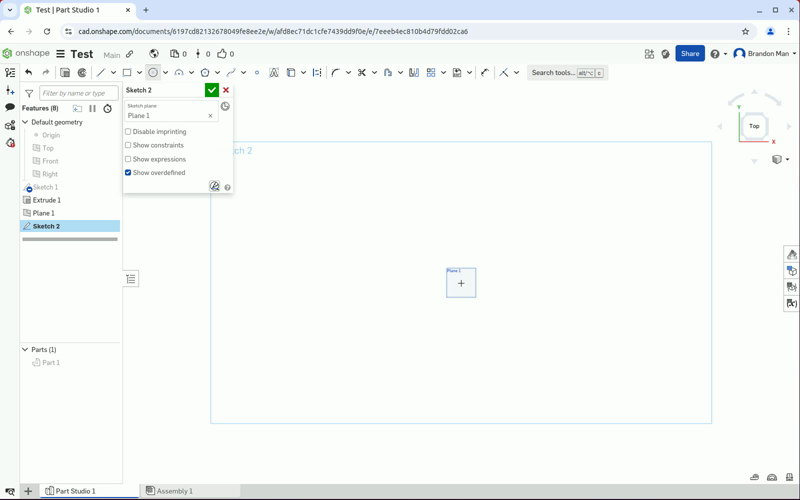
key_up(shift)
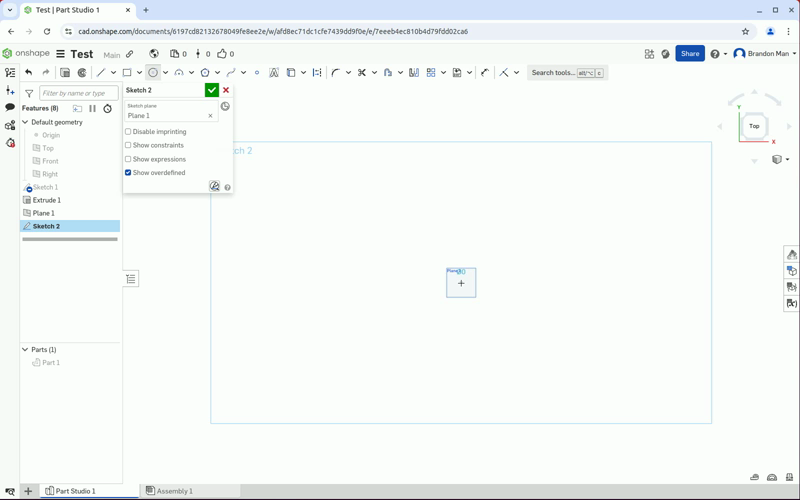
mouse_move(497, 282)
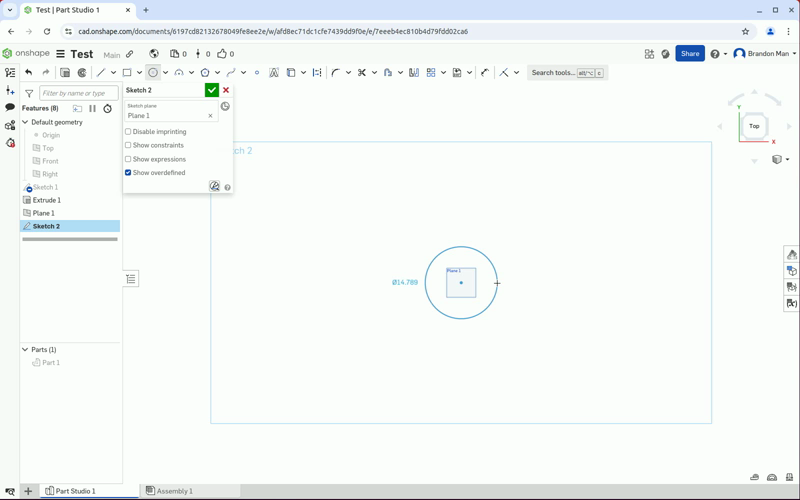
click(497, 282)
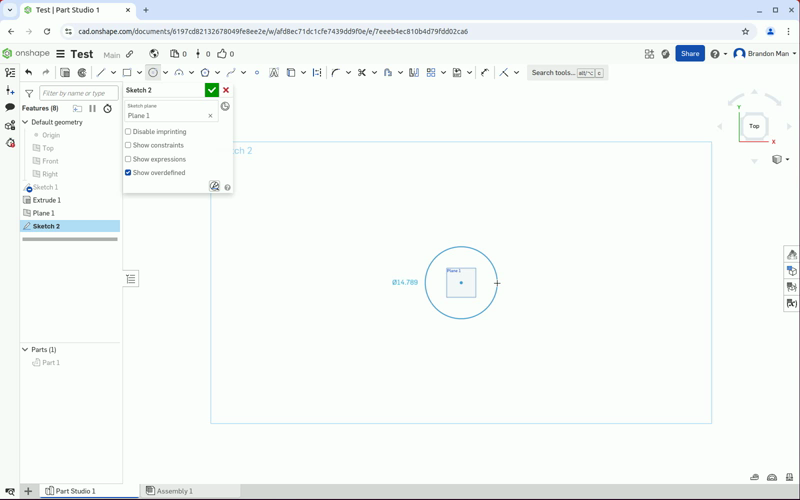
key(esc)
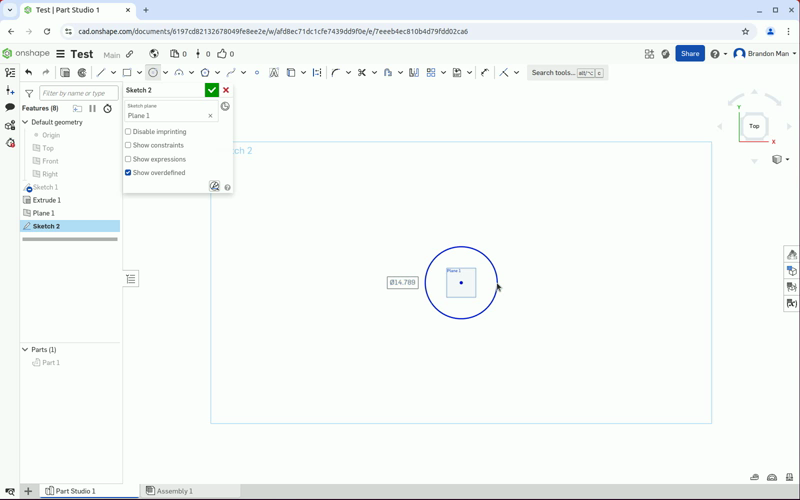
mouse_move(459, 299)
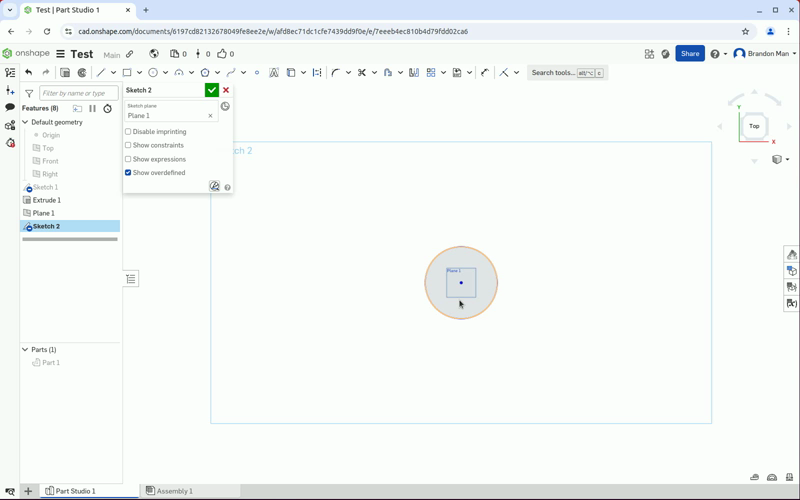
click(459, 299)
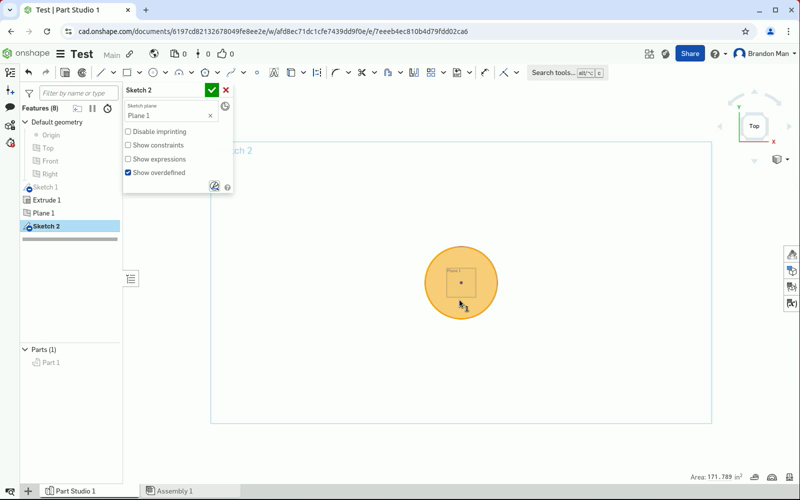
mouse_move(73, 352)
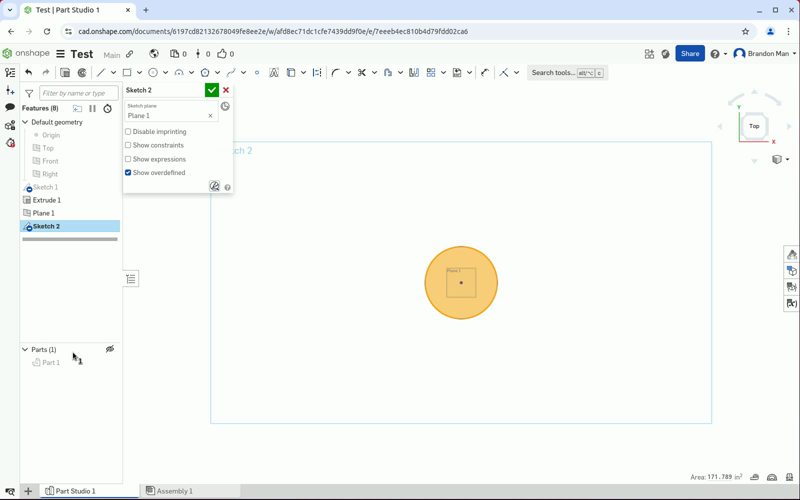
key(shift+y)
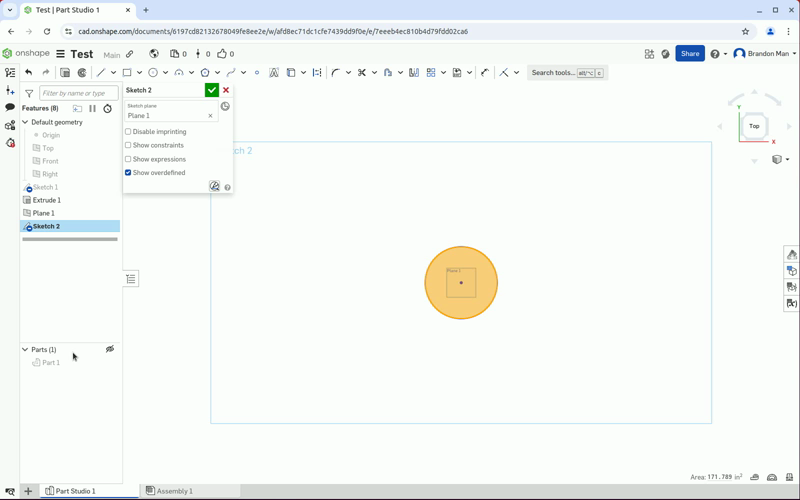
key(shift+e)
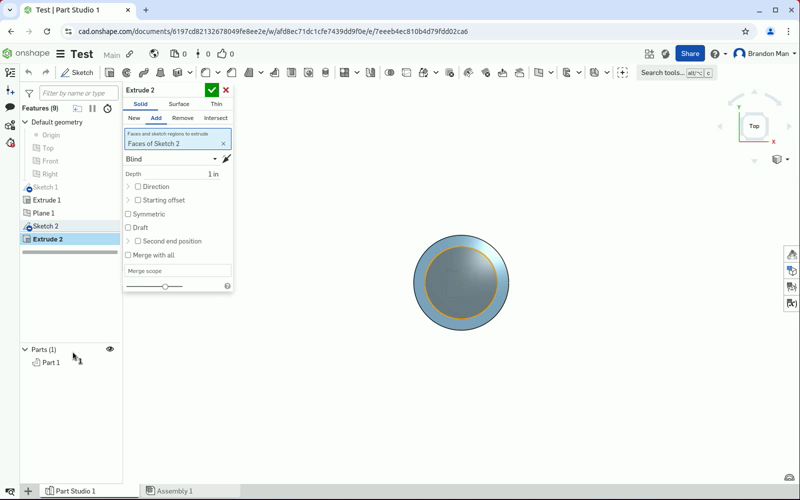
mouse_move(143, 106)
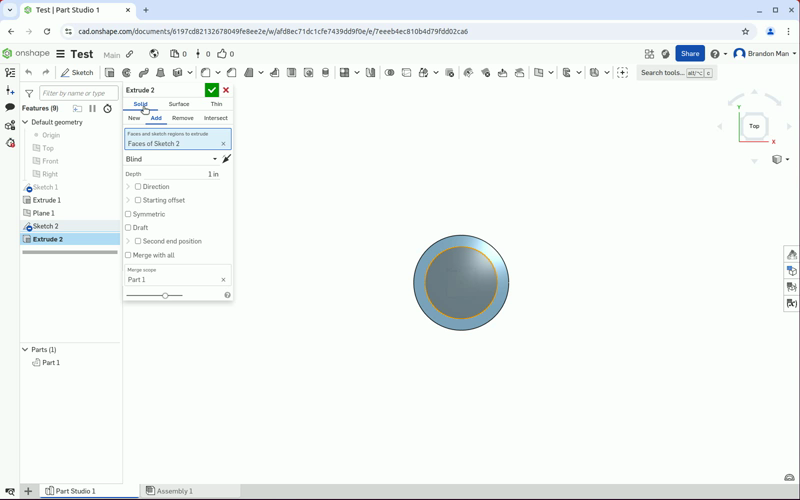
click(143, 106)
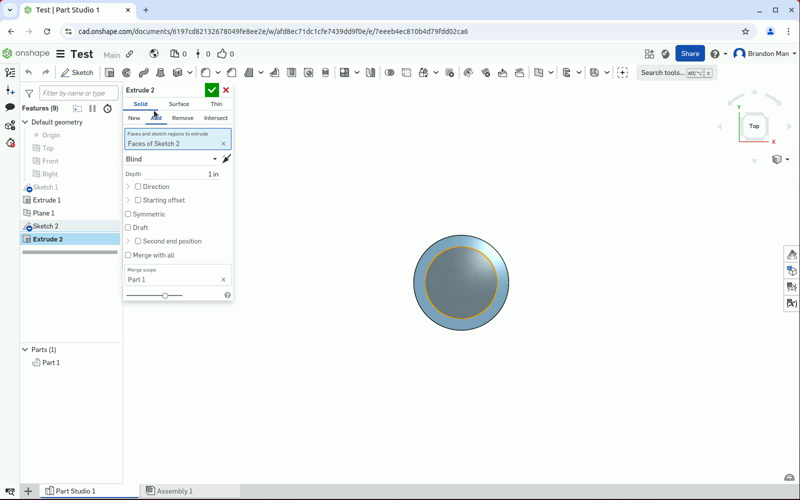
mouse_move(186, 120)
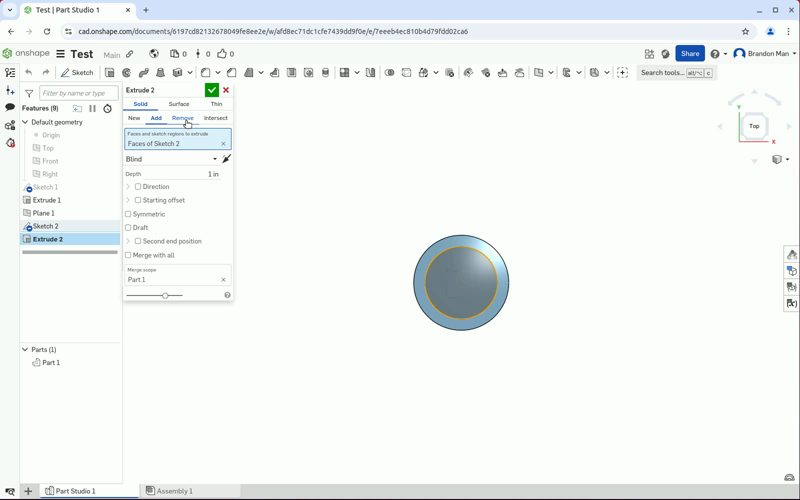
click(186, 120)
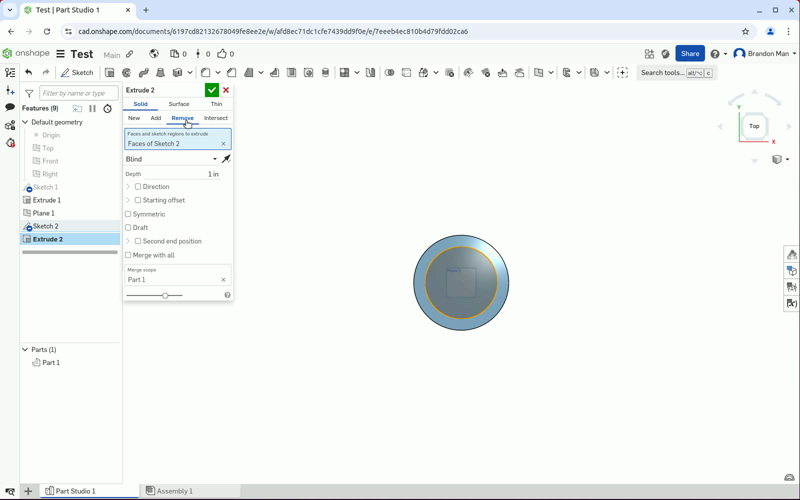
key(tab, 4)
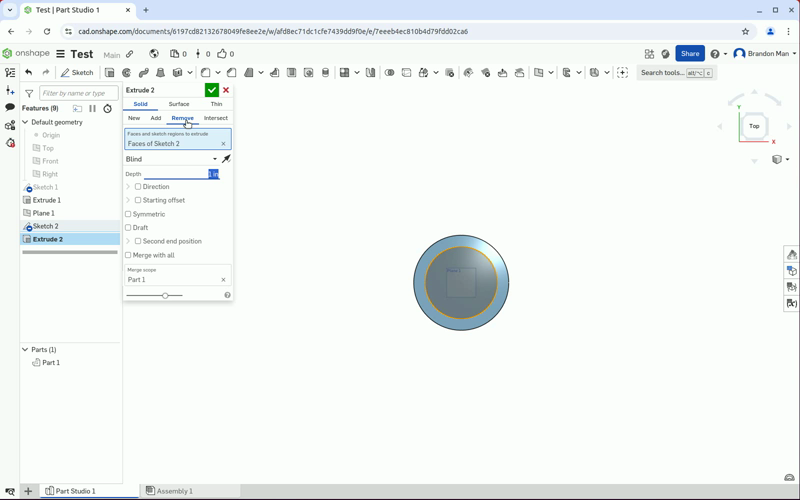
text(20.701)
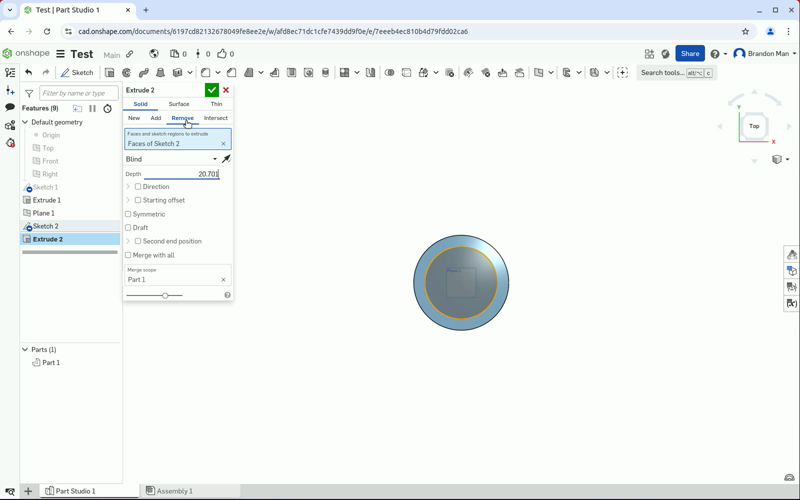
key(tab, 6)
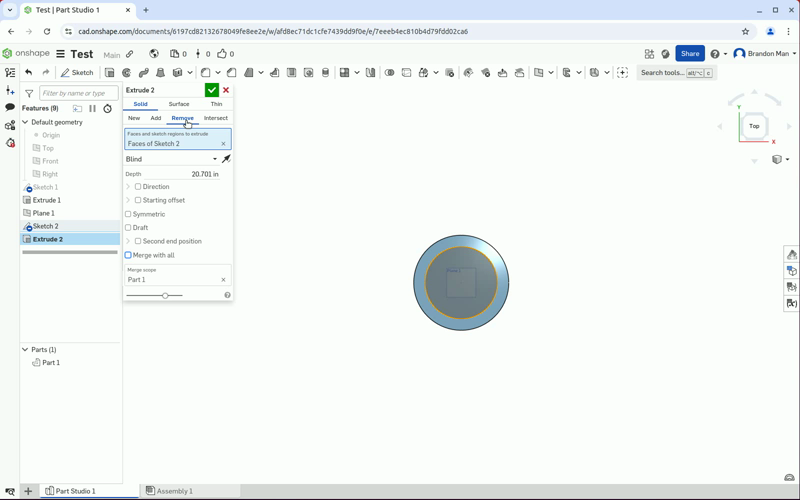
key(space)
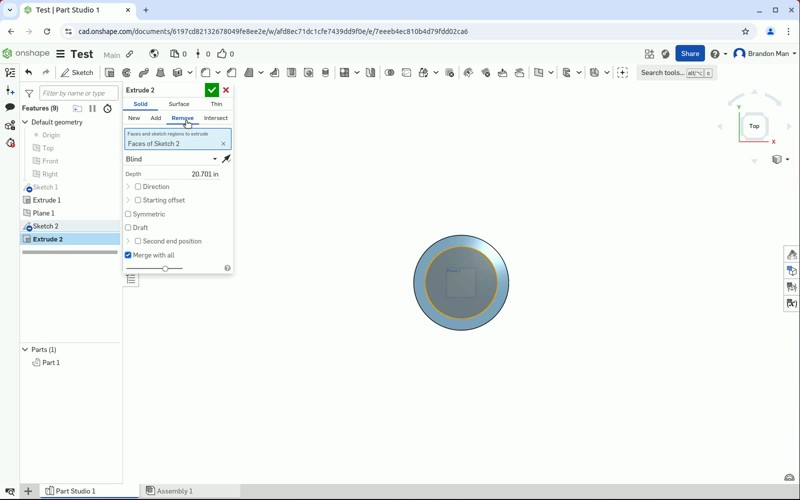
key(enter)
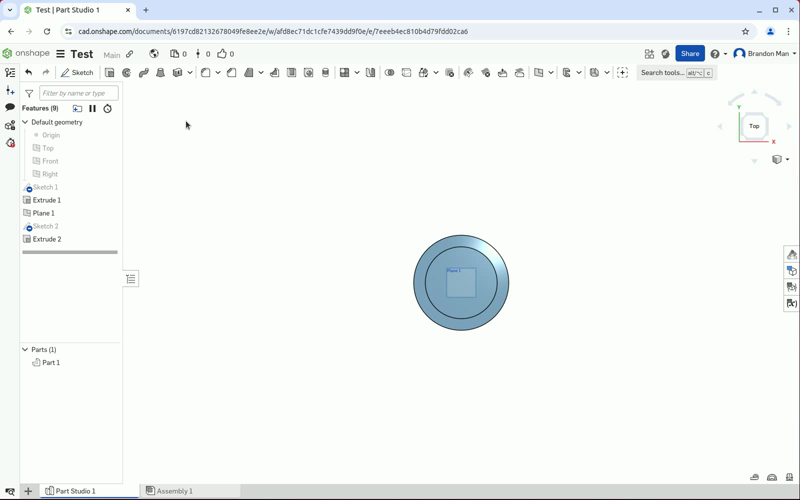
key(shift+h)
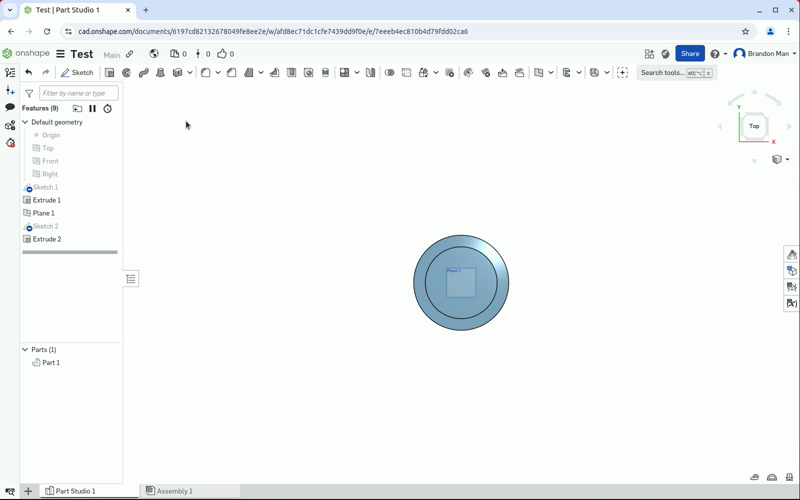
key(shift+h)
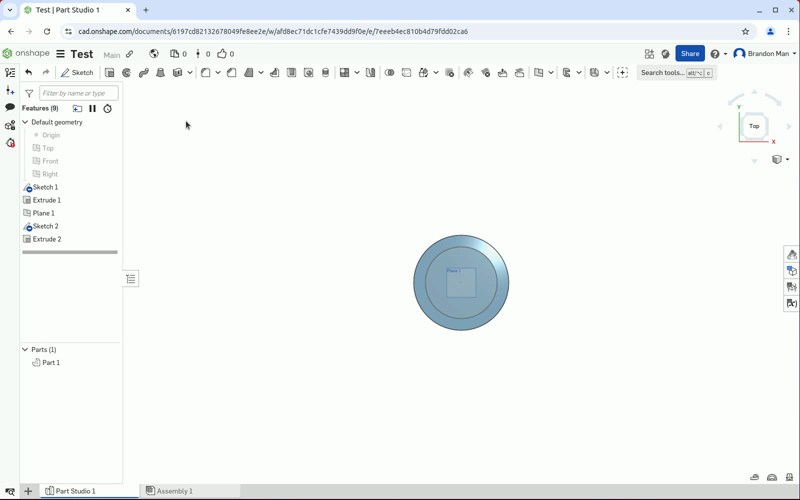
key(shift+7)
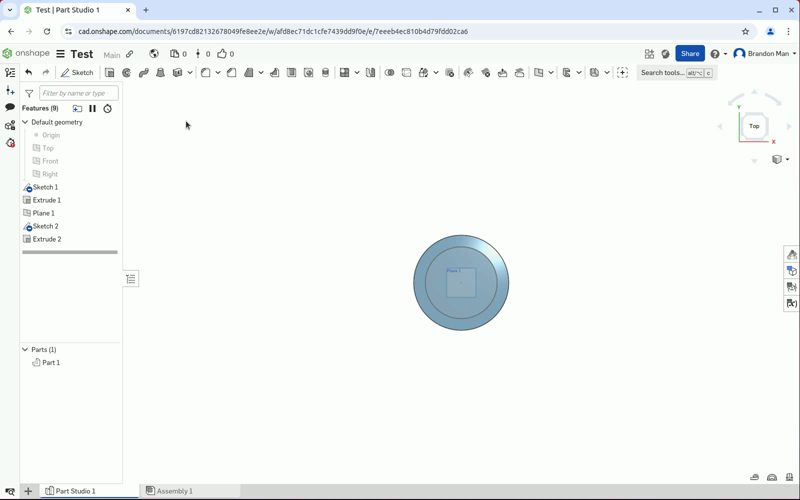
key(up, 3)
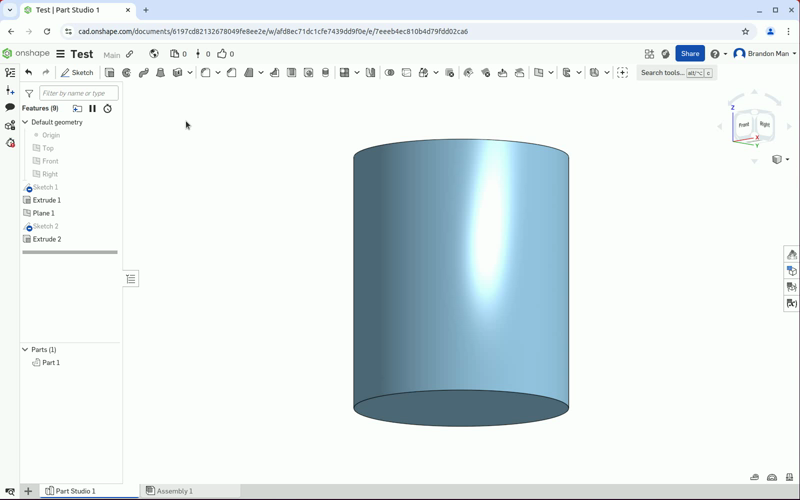
key(left, 3)
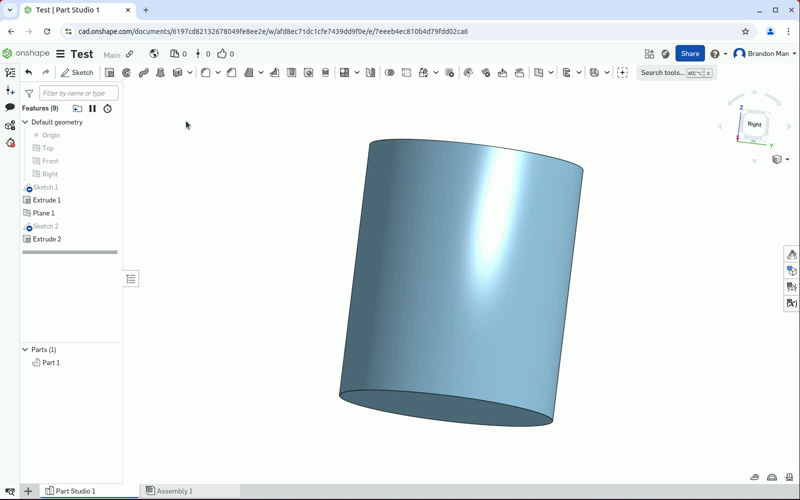
key(right, 3)
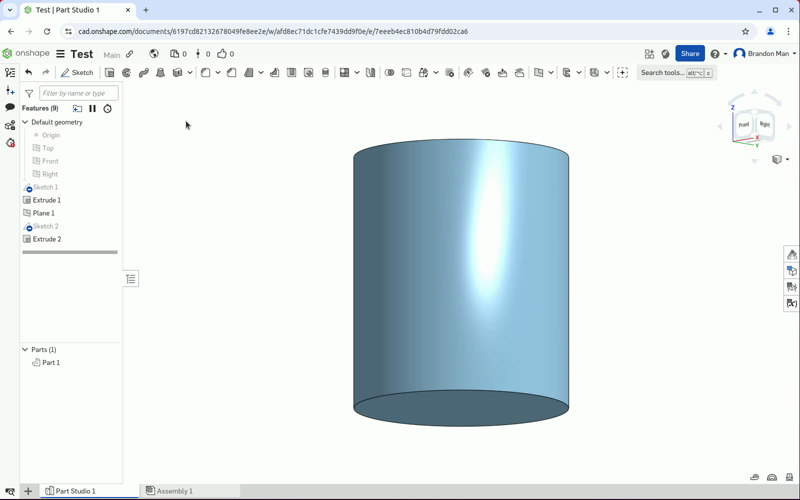
key(down, 3)
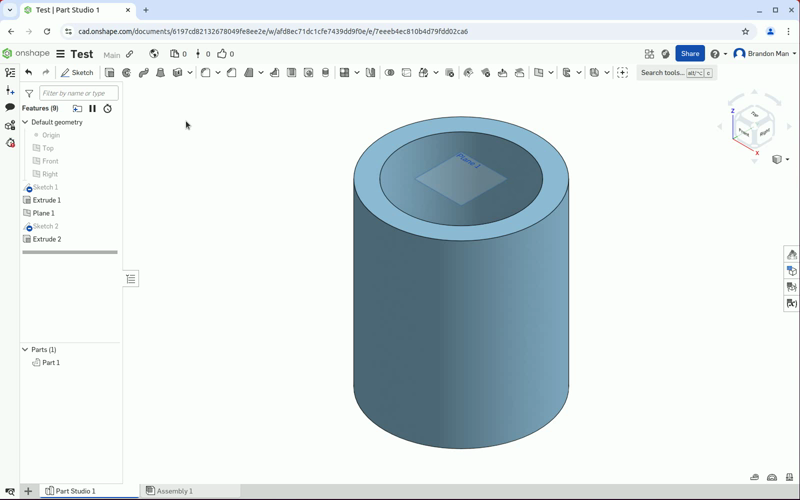
mouse_move(73, 189)
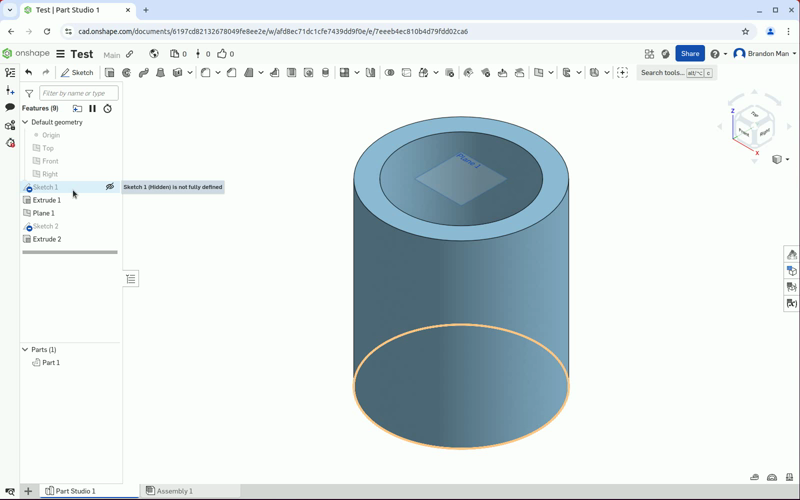
click(73, 189)